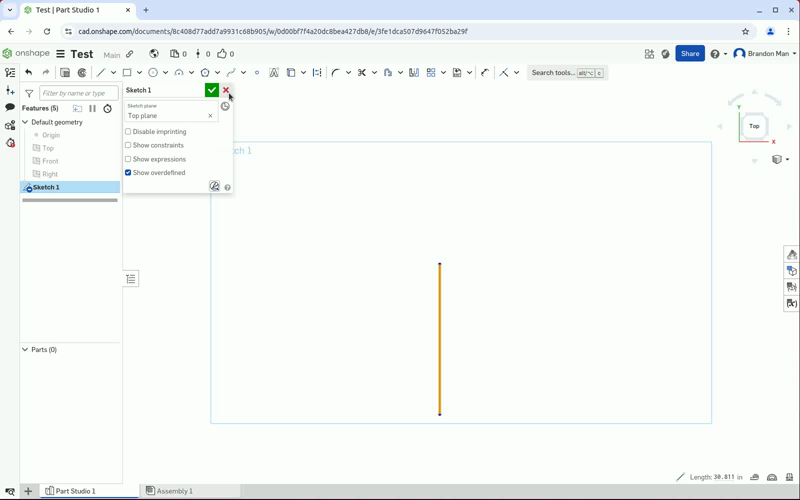
key(shift+h)
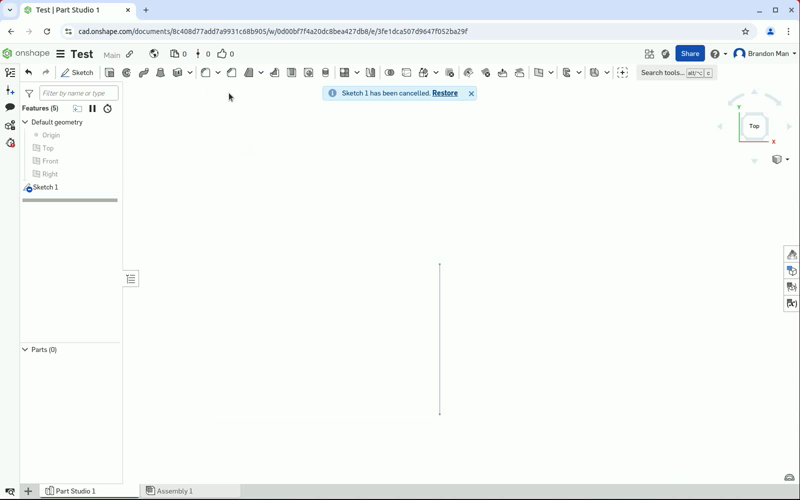
key(shift+s)
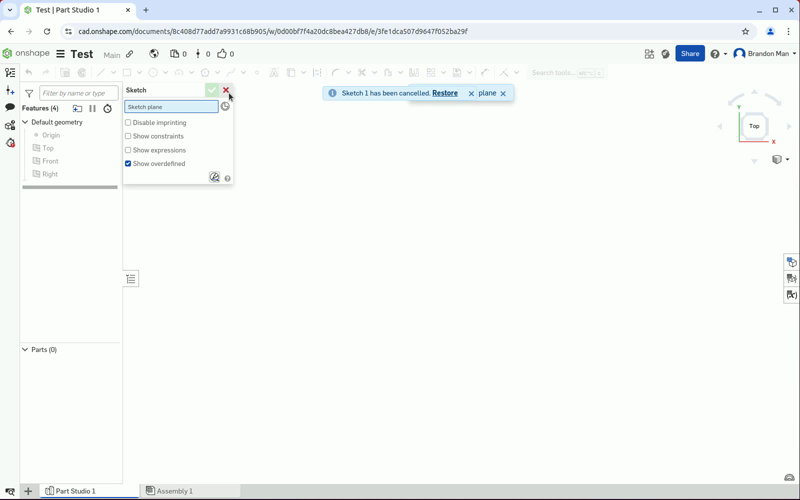
mouse_move(73, 150)
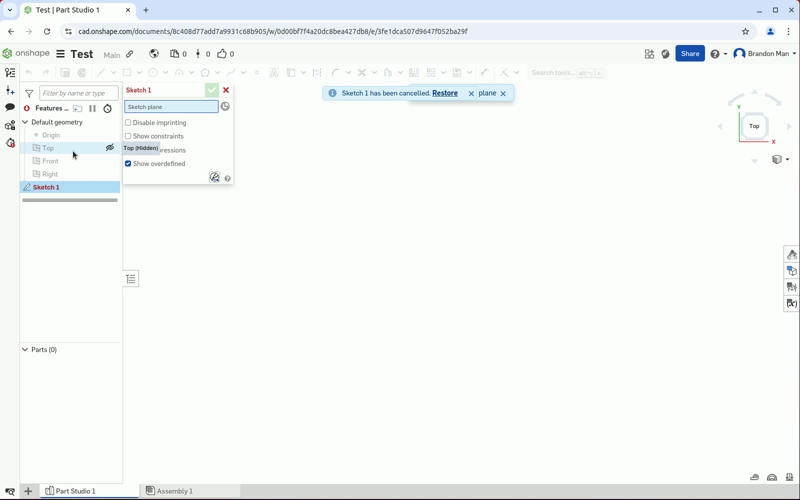
click(73, 150)
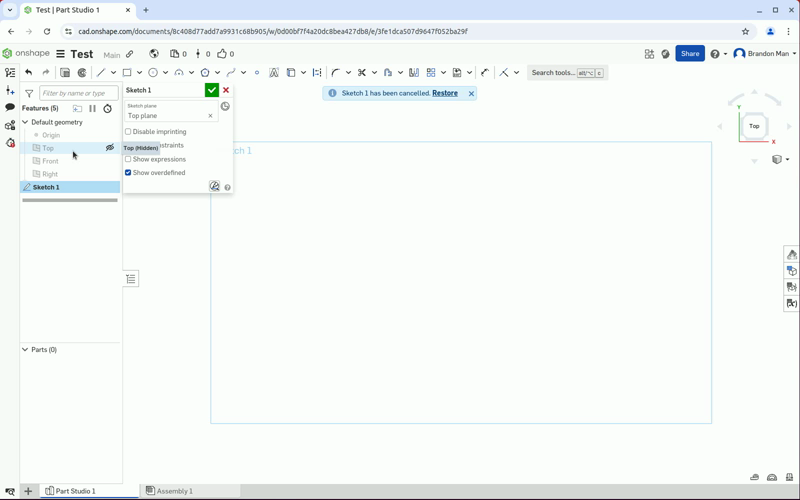
mouse_move(73, 352)
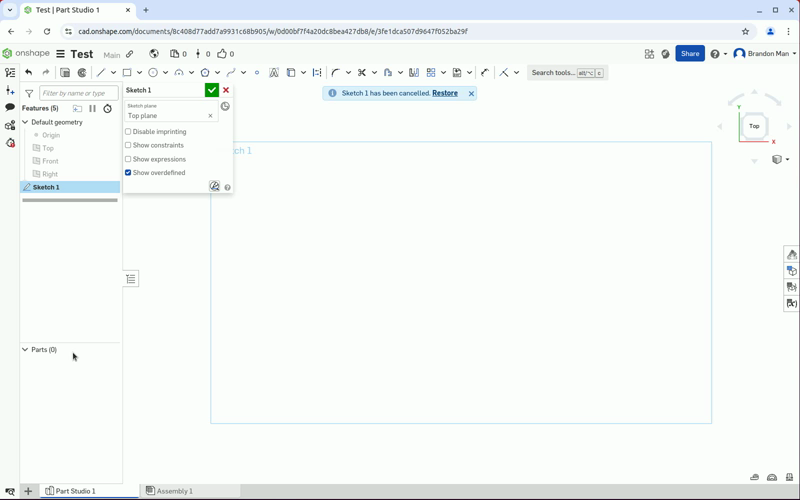
key(y)
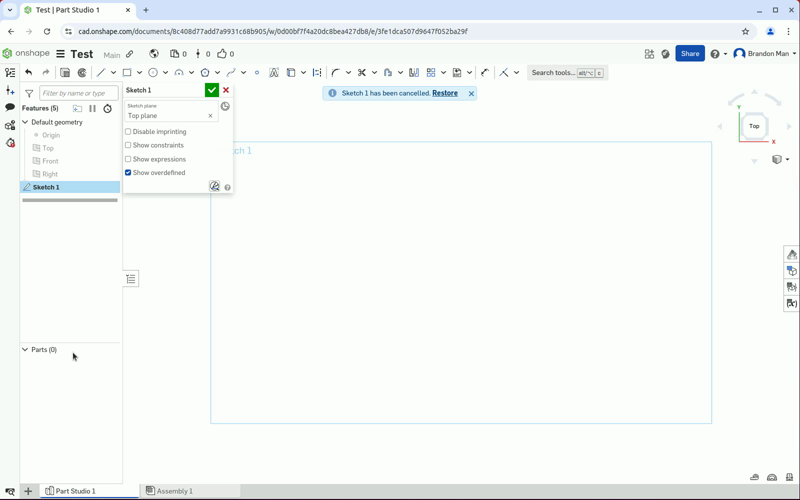
key(c)
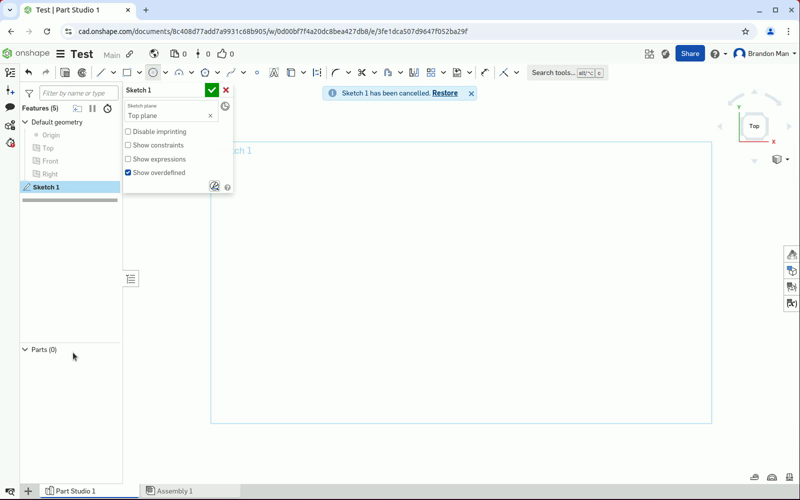
key_down(shift)
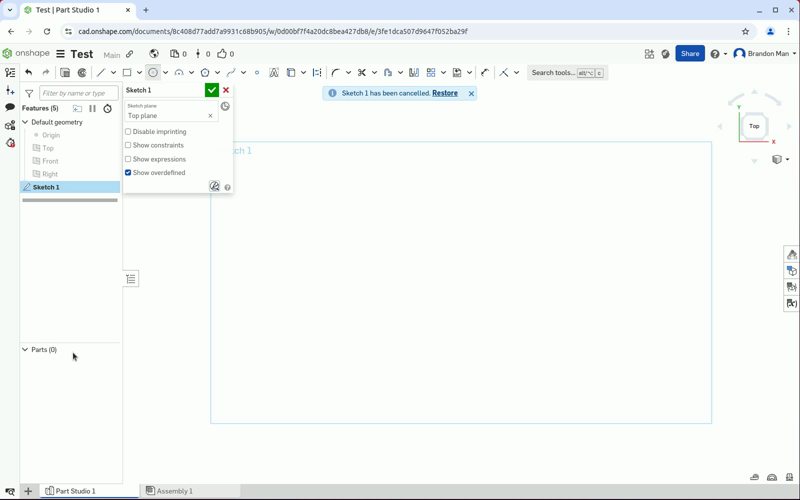
mouse_move(461, 282)
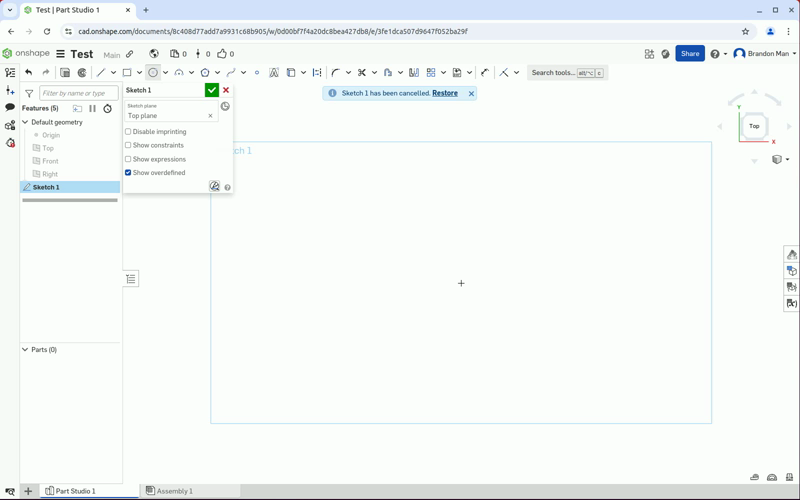
click(461, 282)
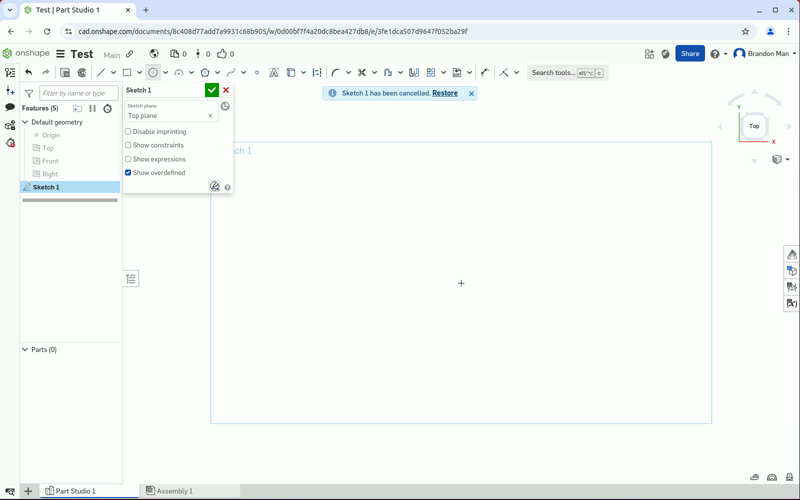
key_up(shift)
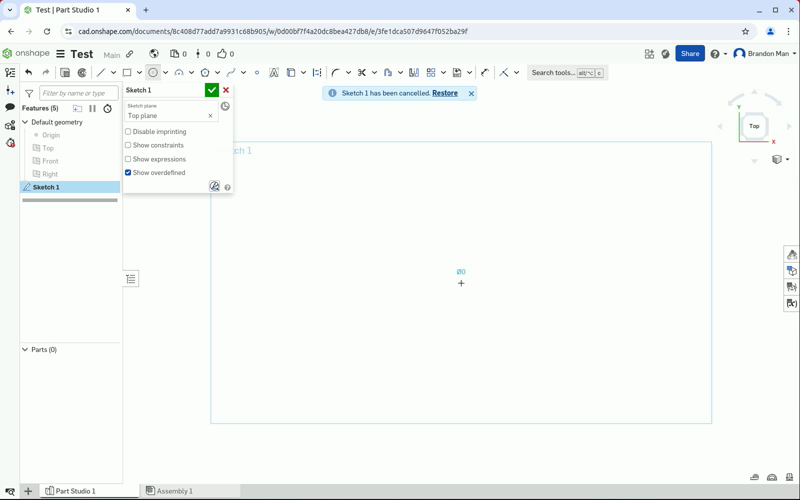
mouse_move(574, 282)
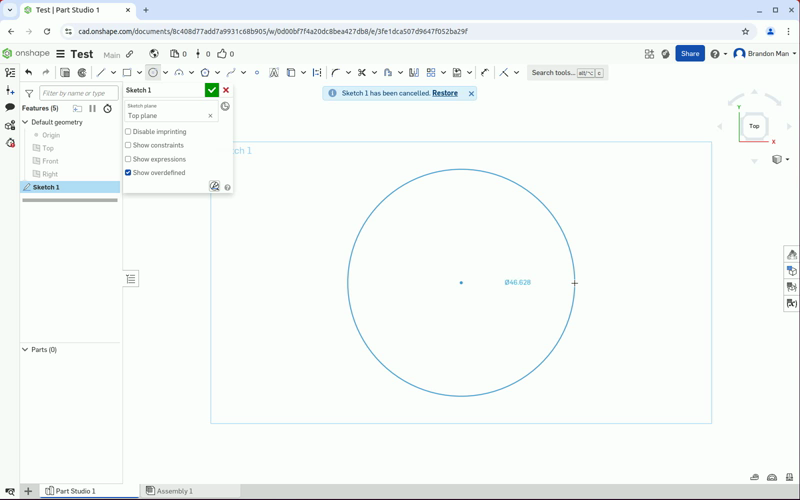
click(574, 282)
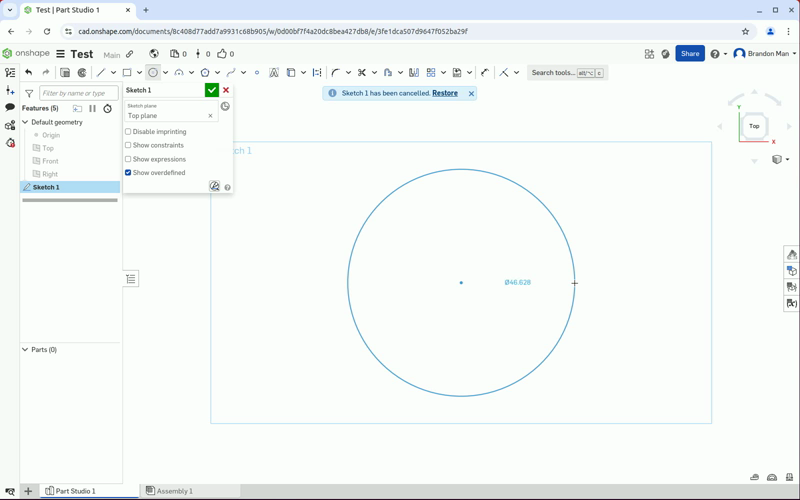
key(esc)
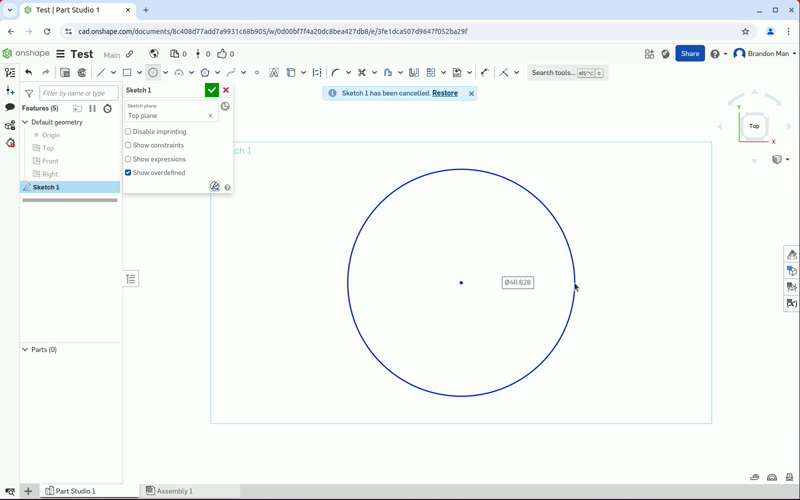
mouse_move(383, 261)
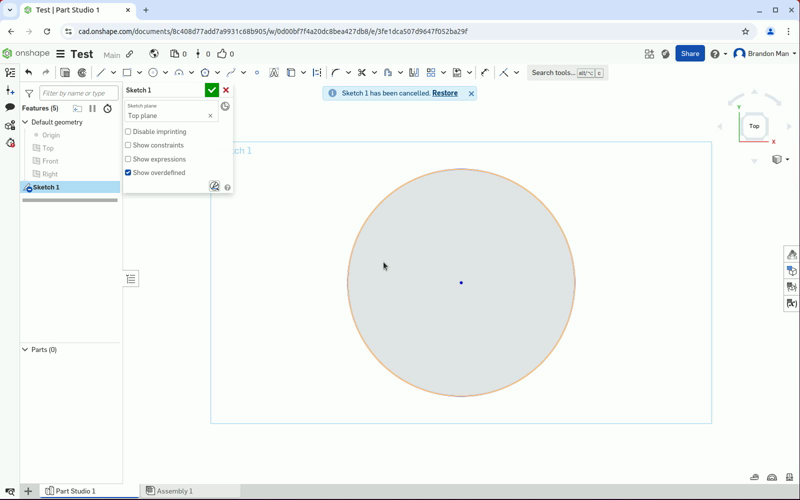
click(383, 261)
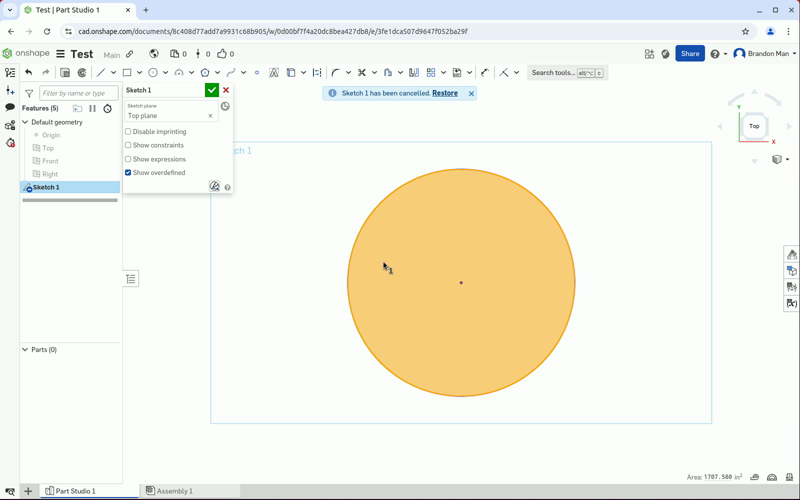
mouse_move(73, 352)
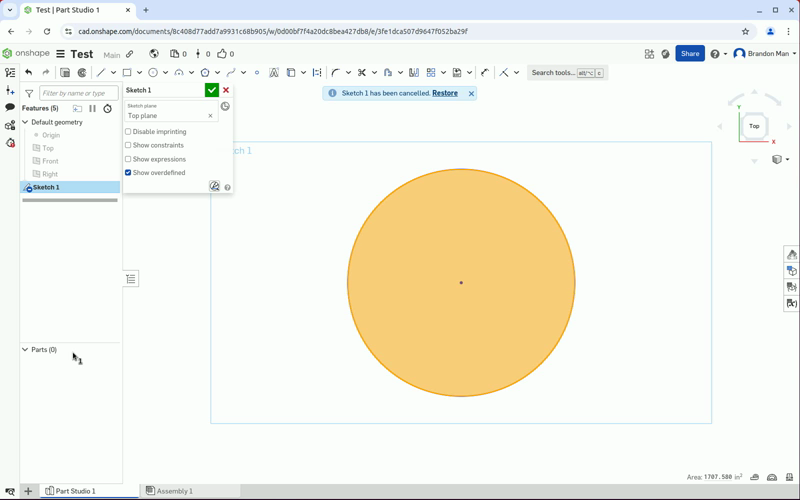
key(shift+y)
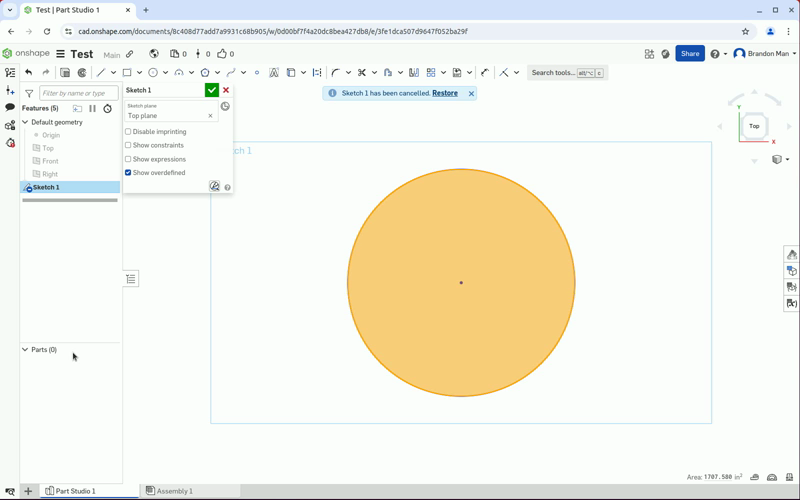
key(shift+e)
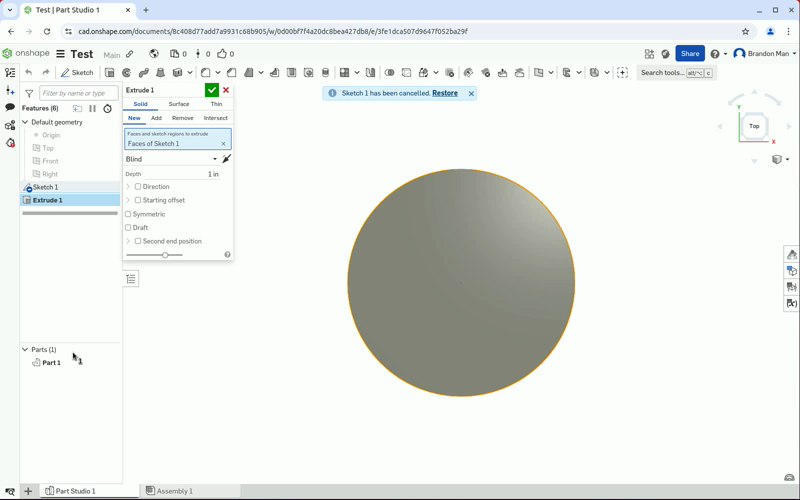
mouse_move(143, 106)
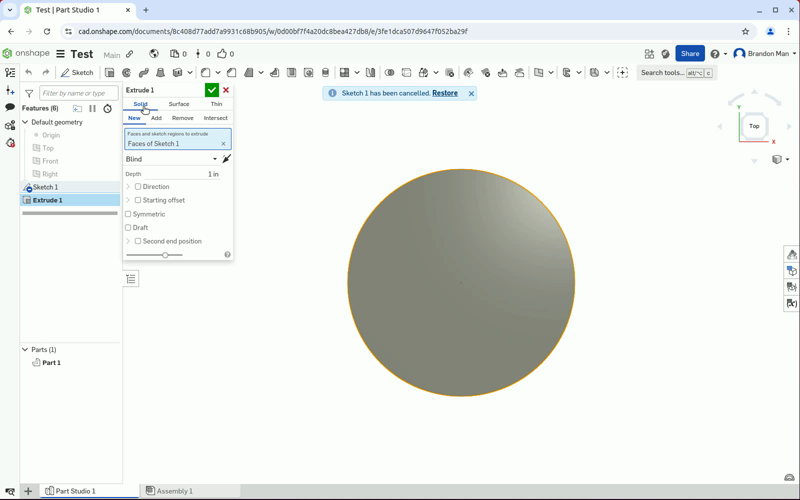
click(143, 106)
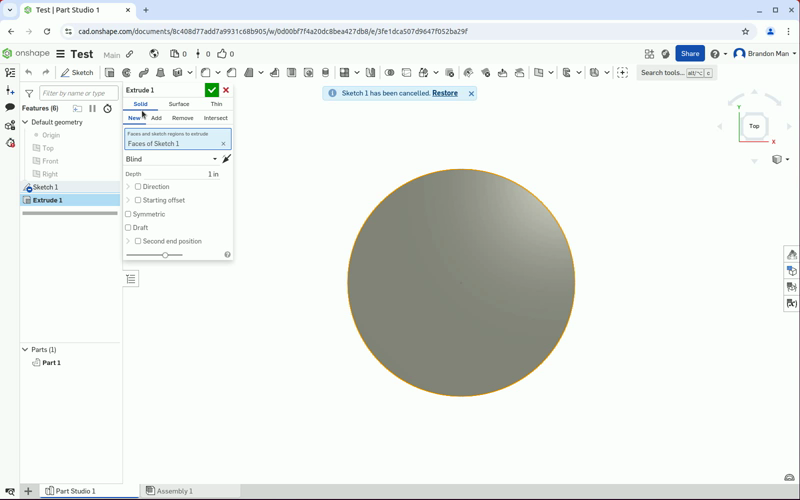
mouse_move(137, 120)
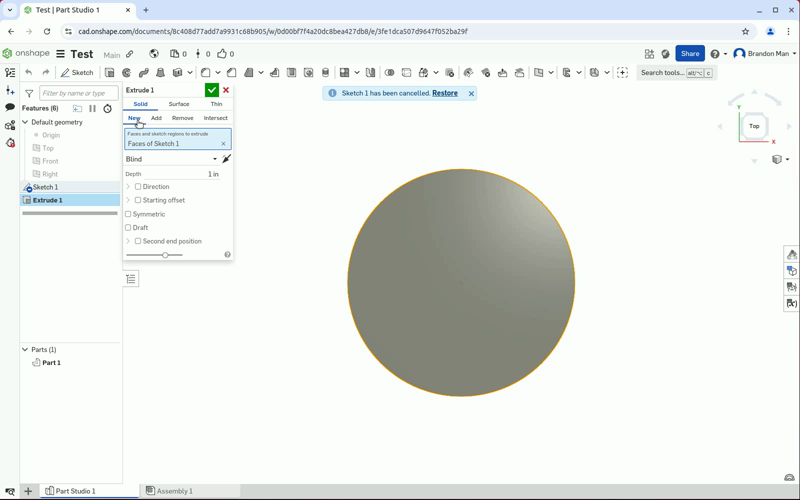
click(137, 120)
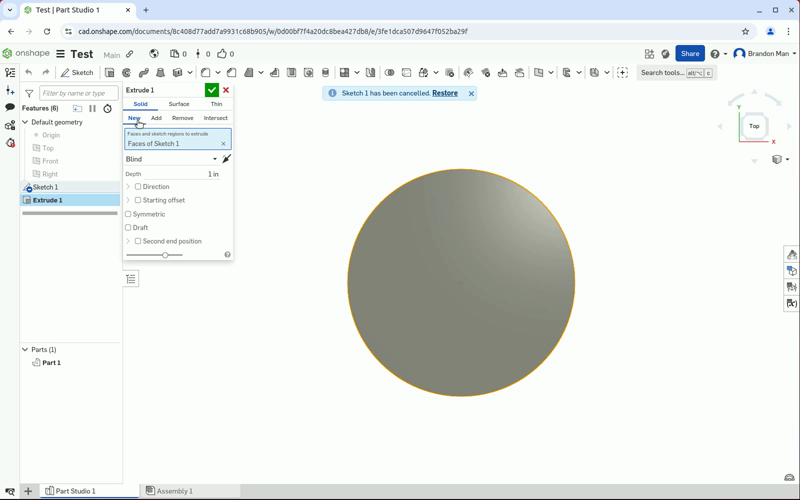
key(tab, 4)
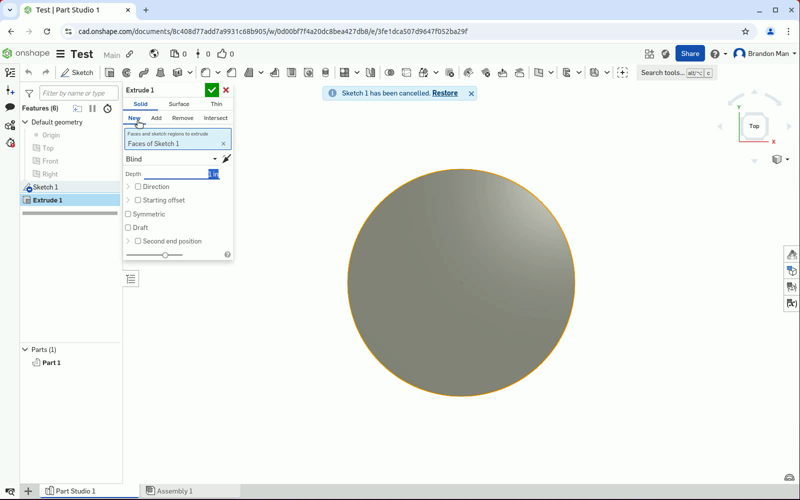
text(3.37)
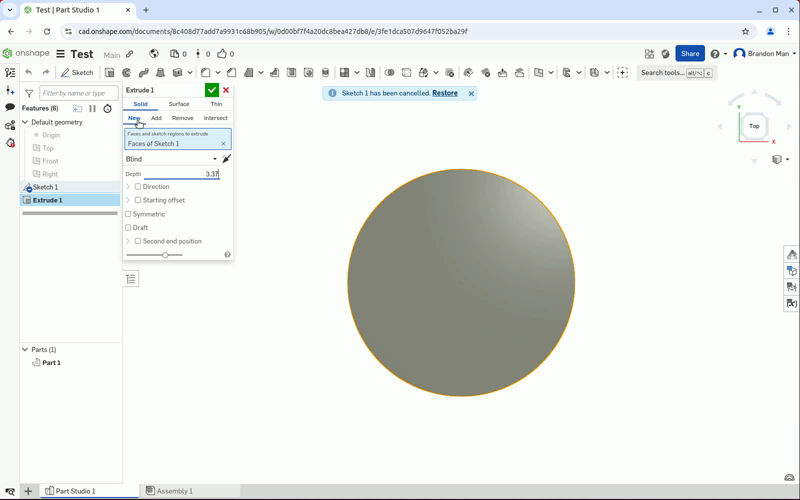
key(enter)
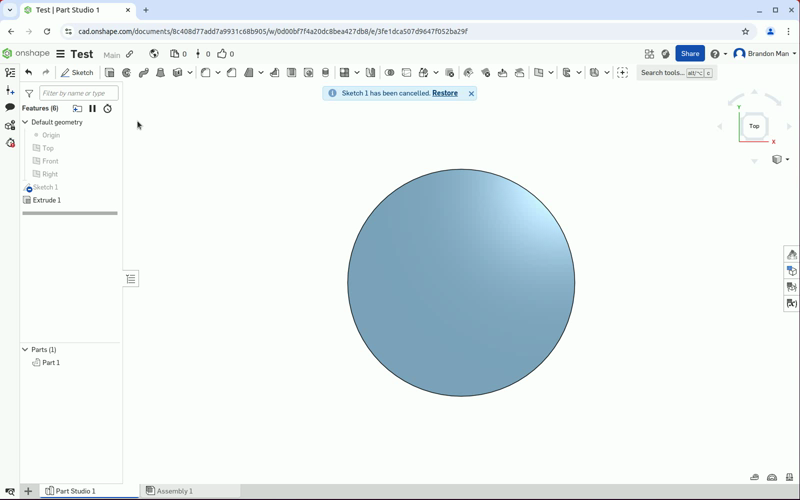
key(shift+h)
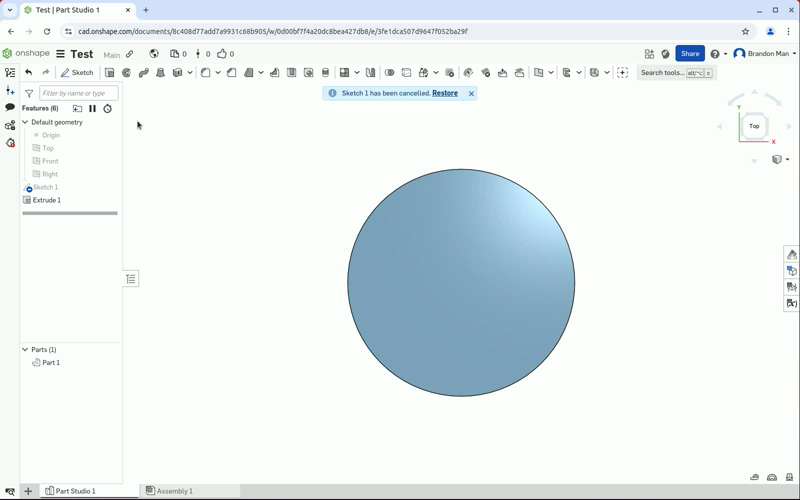
key(shift+h)
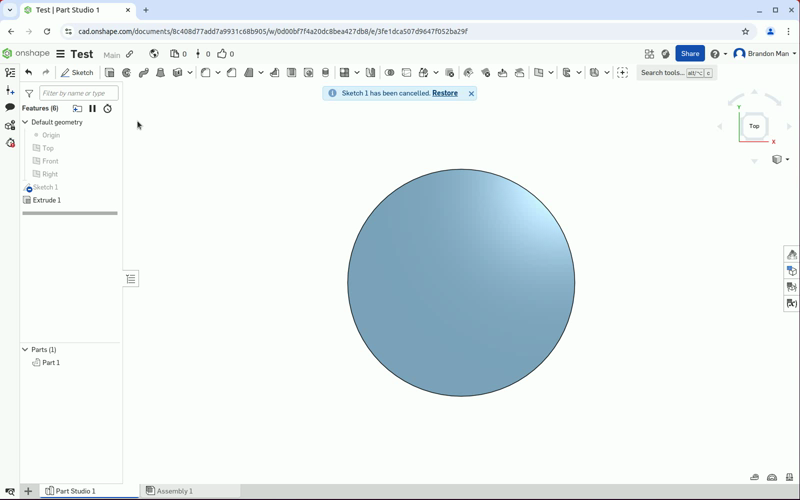
mouse_move(73, 189)
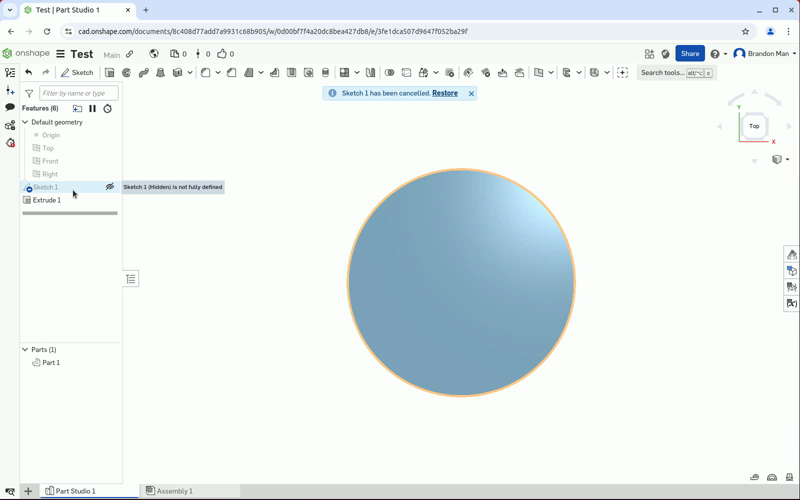
click(73, 189)
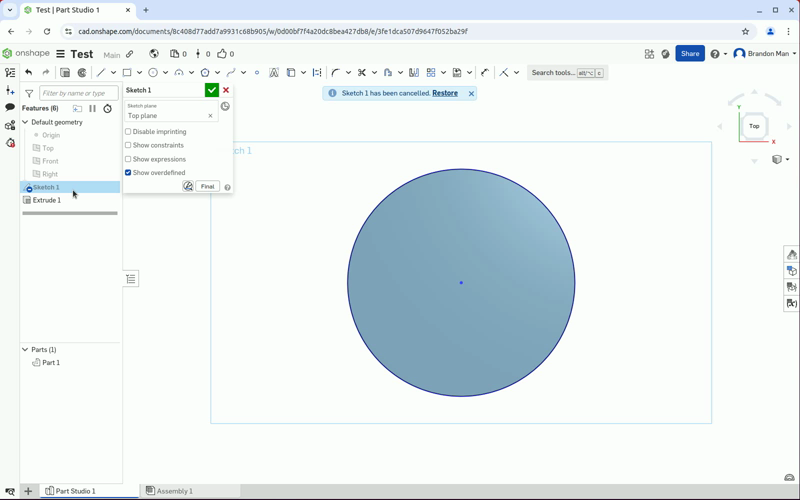
mouse_move(229, 92)
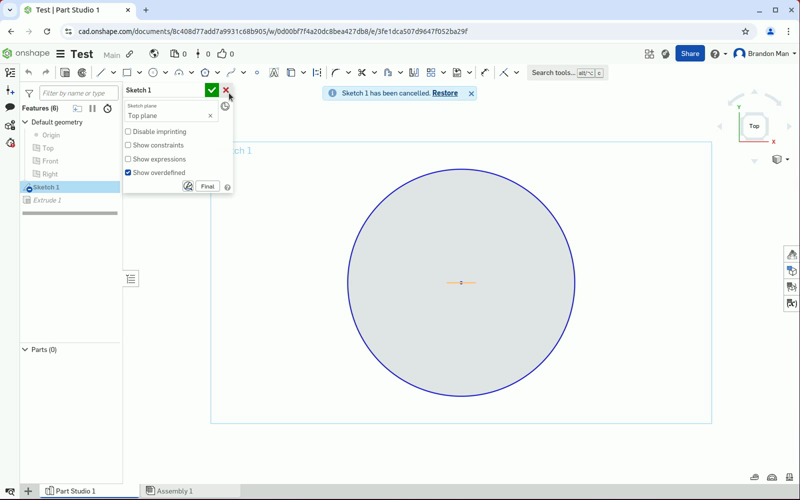
click(229, 92)
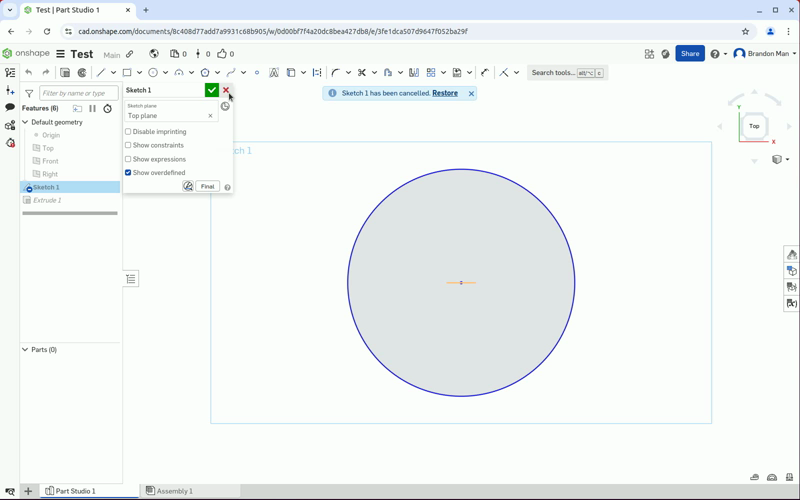
key(shift+s)
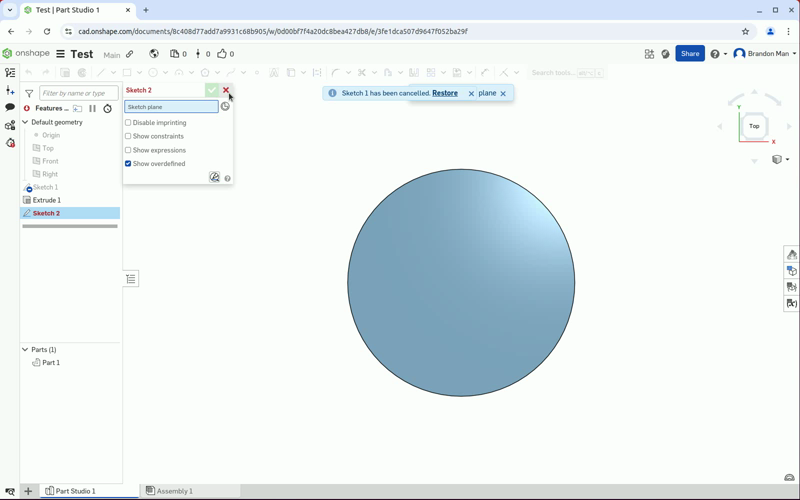
mouse_move(73, 150)
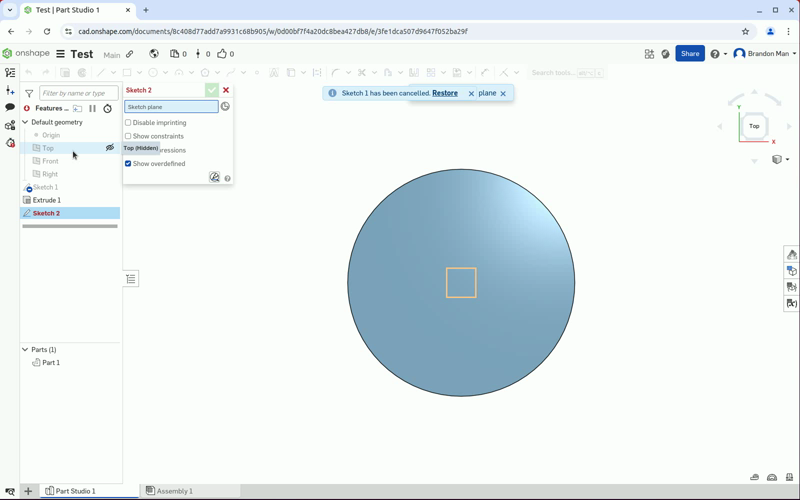
click(73, 150)
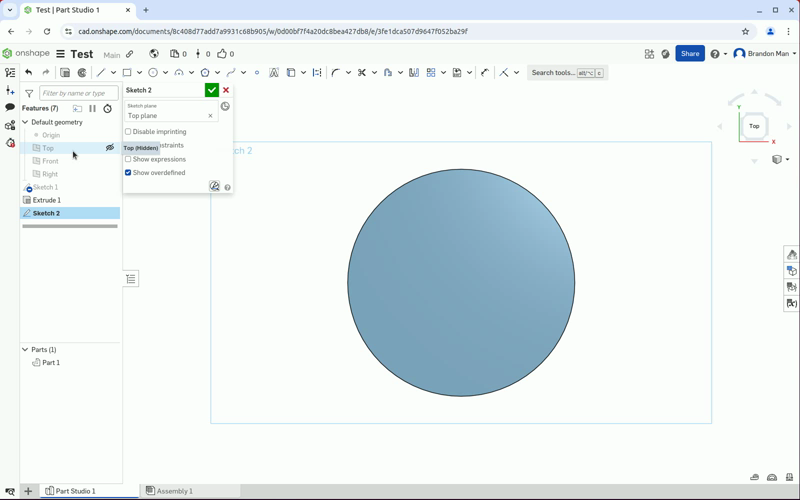
mouse_move(73, 352)
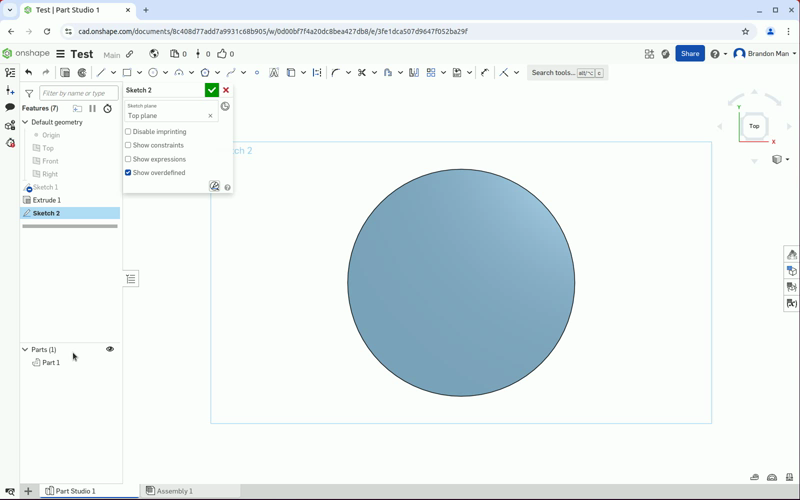
key(y)
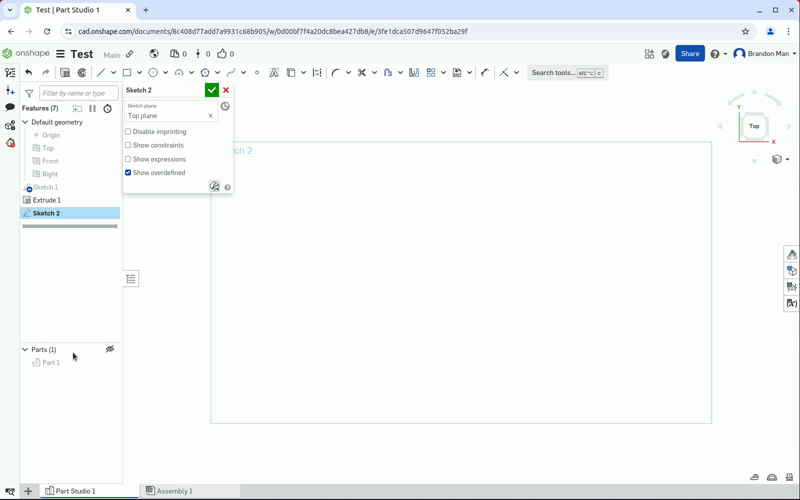
key(c)
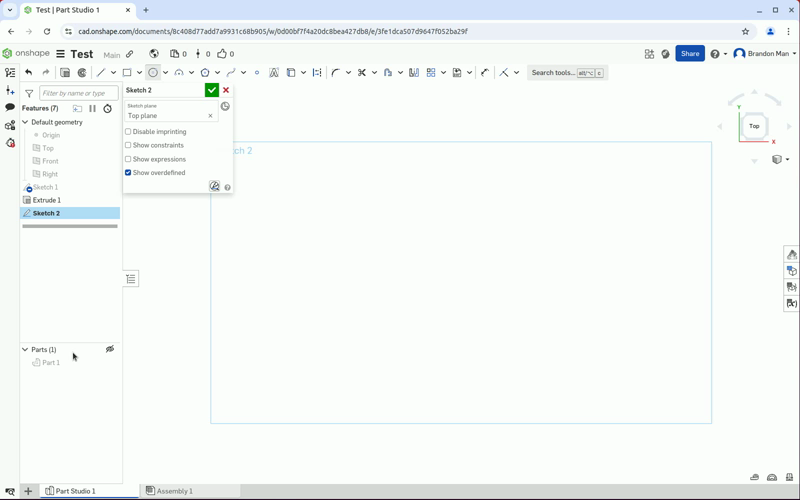
key_down(shift)
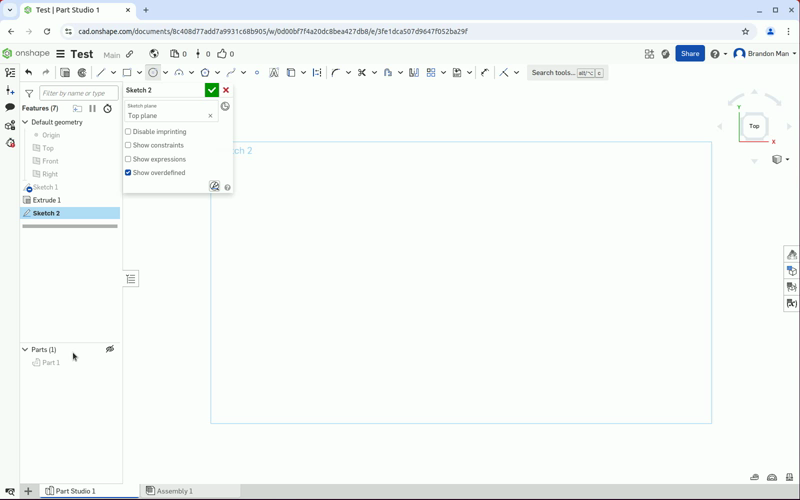
mouse_move(460, 282)
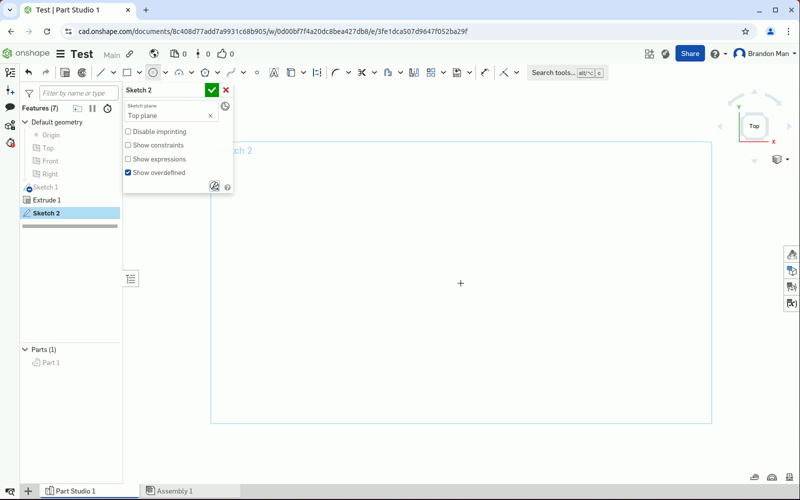
click(460, 282)
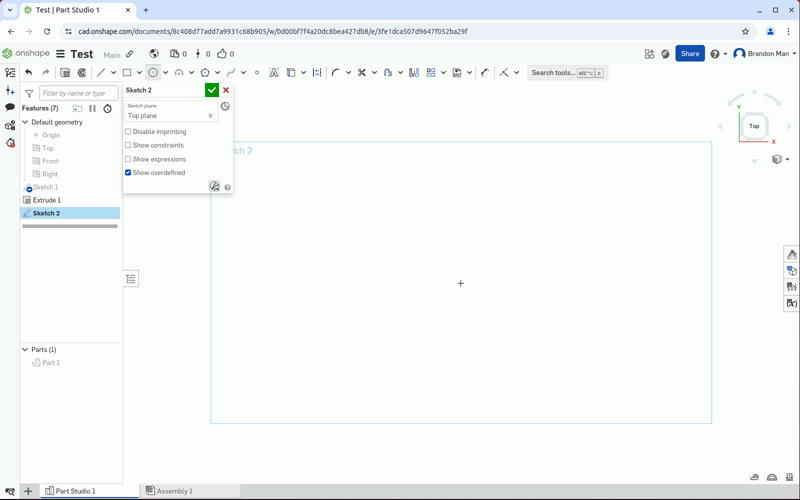
key_up(shift)
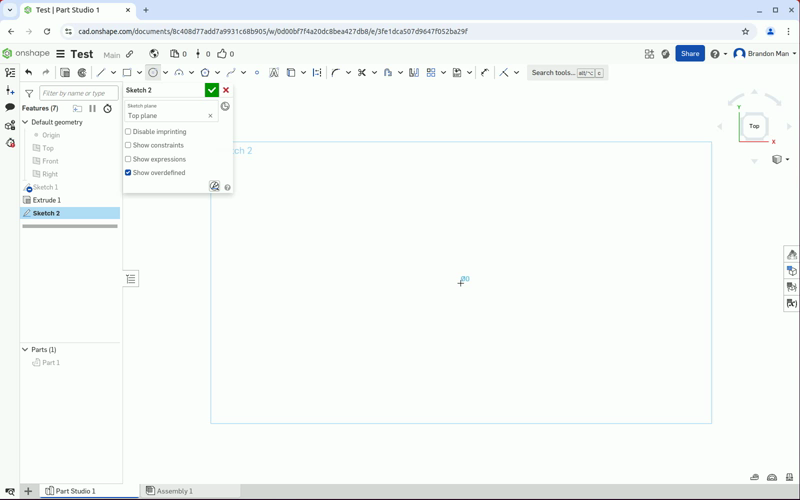
mouse_move(567, 282)
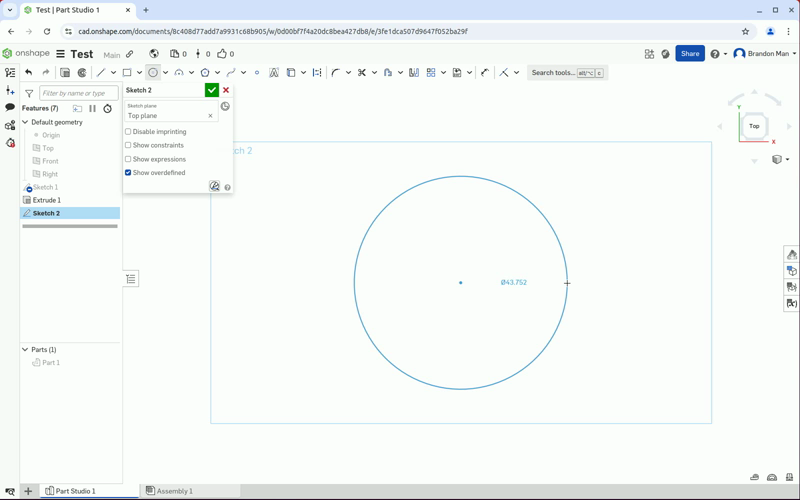
click(567, 282)
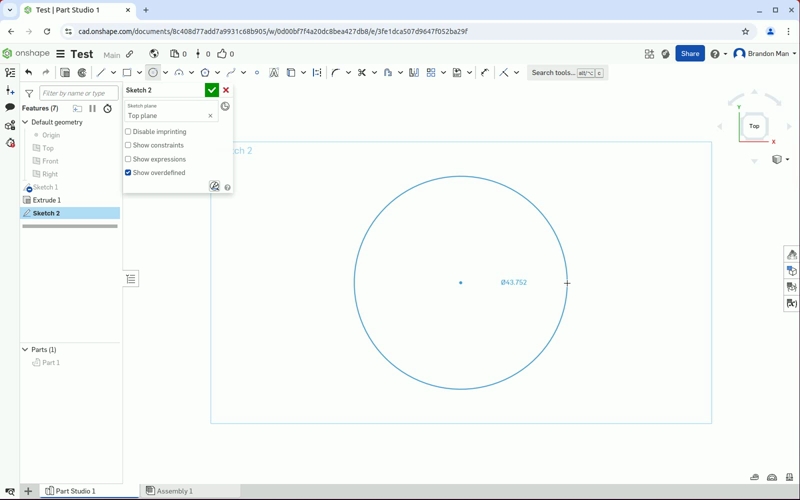
key(esc)
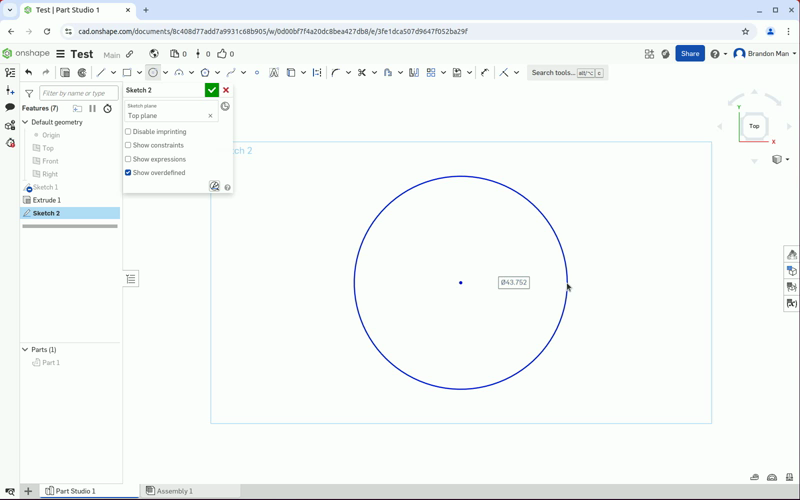
key(c)
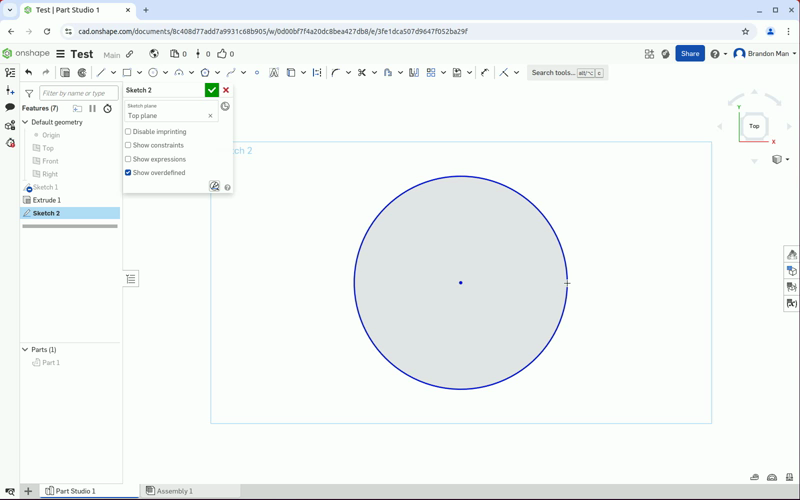
key_down(shift)
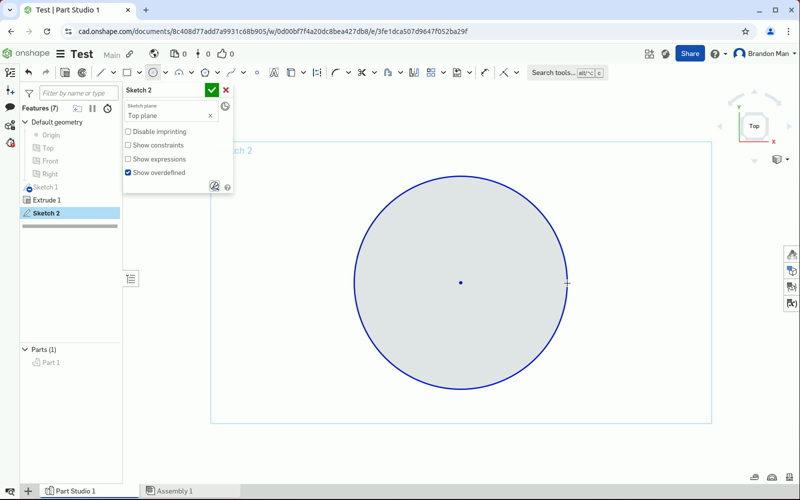
mouse_move(460, 282)
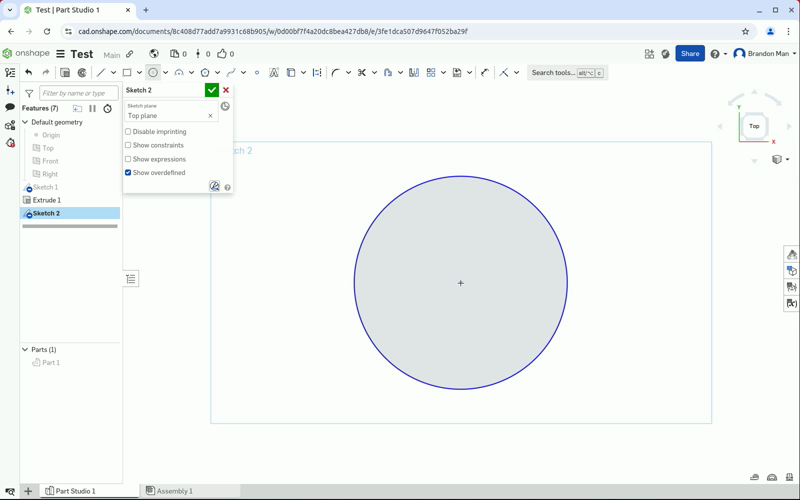
click(460, 282)
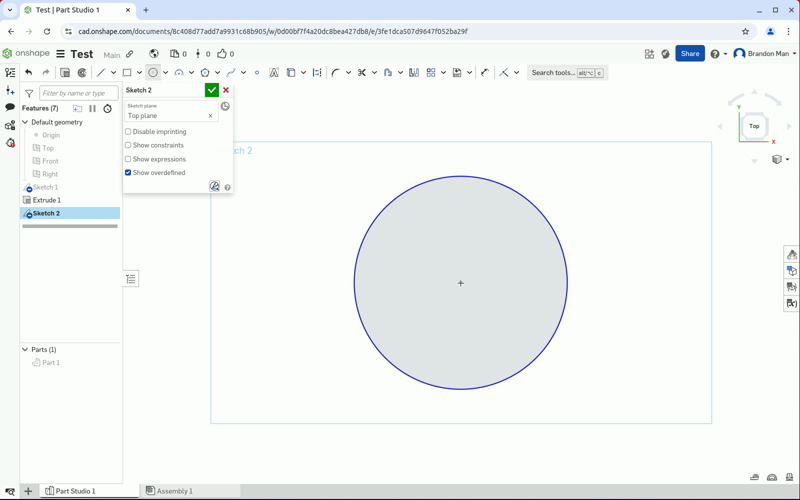
key_up(shift)
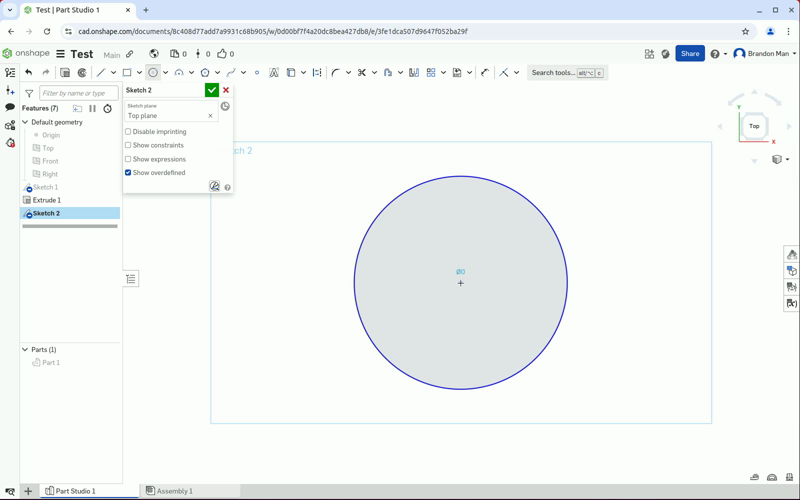
mouse_move(469, 282)
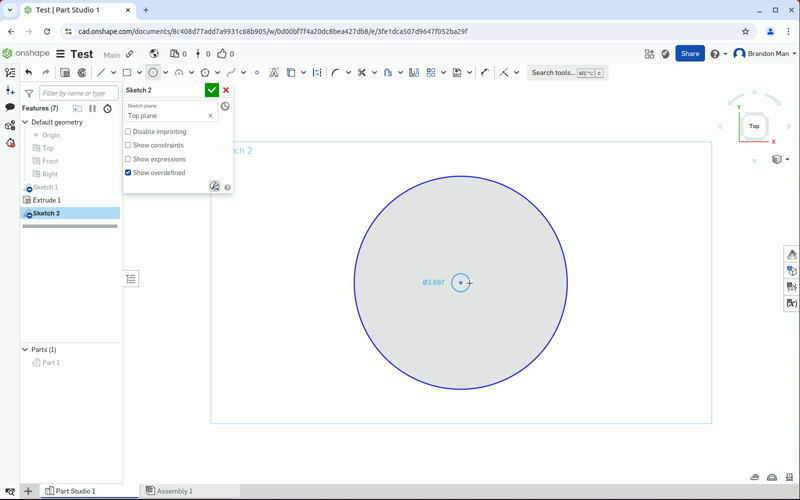
click(469, 282)
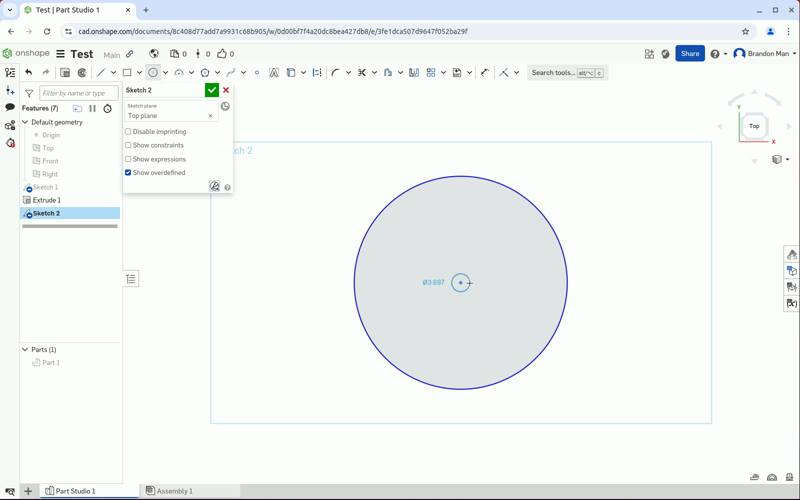
key(esc)
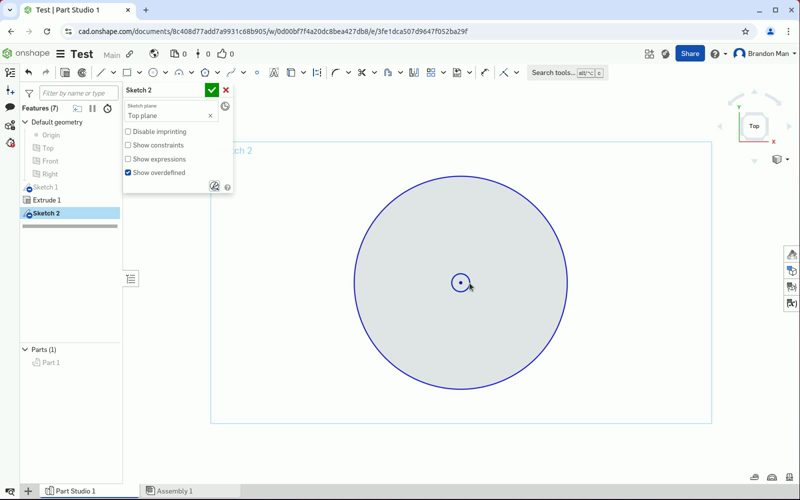
mouse_move(410, 342)
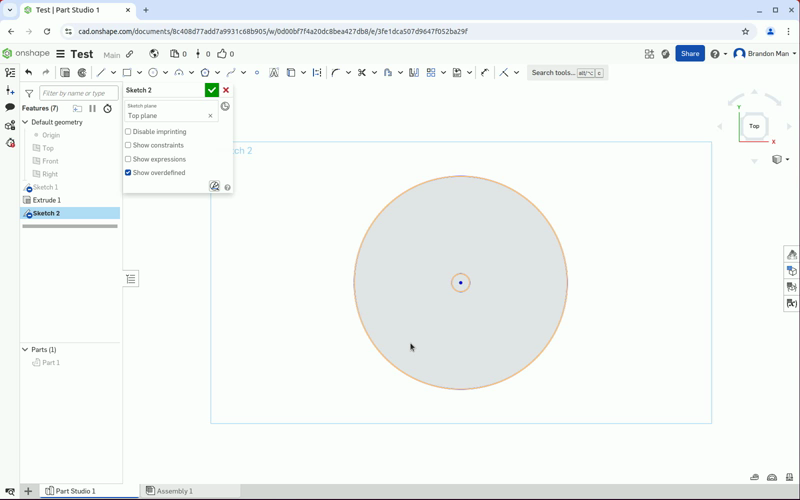
click(410, 342)
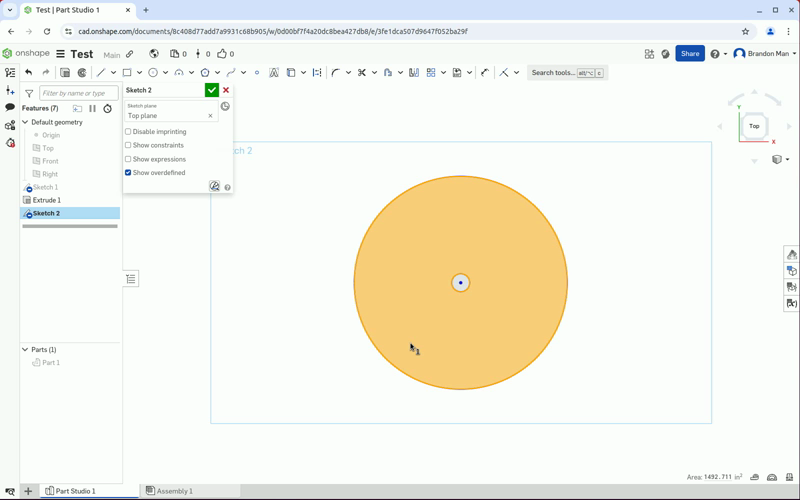
mouse_move(73, 352)
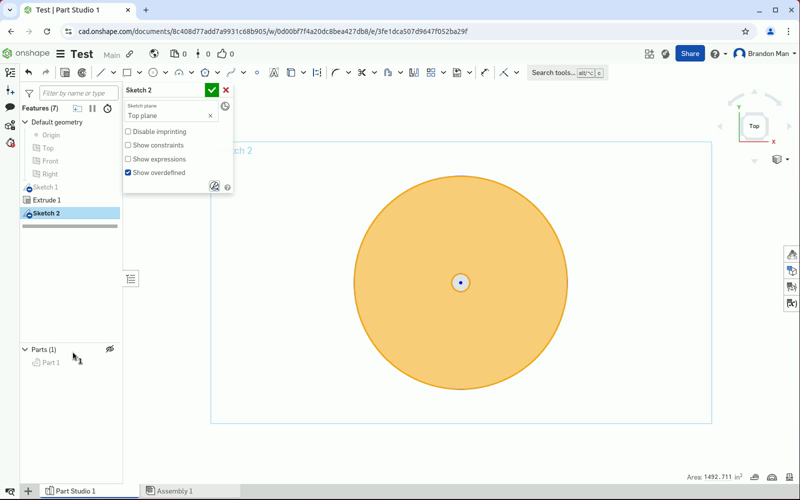
key(shift+y)
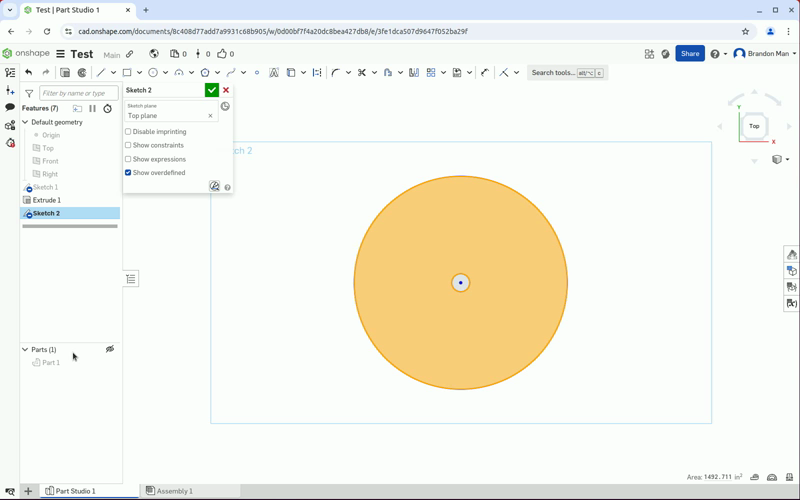
key(shift+e)
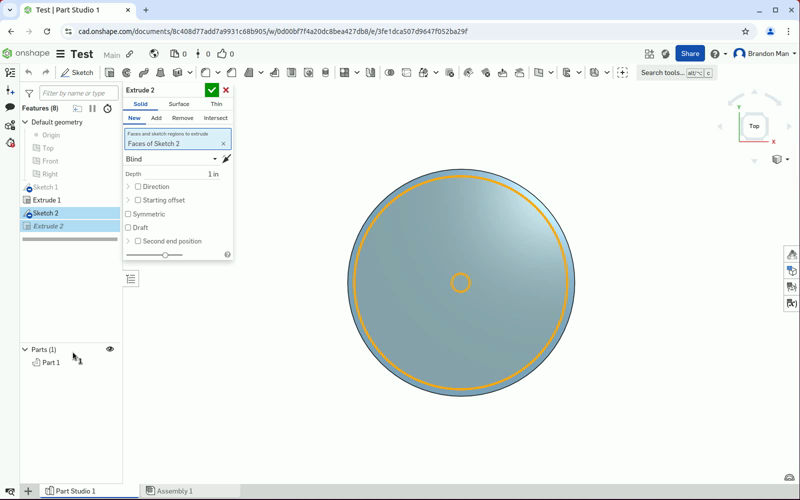
mouse_move(143, 106)
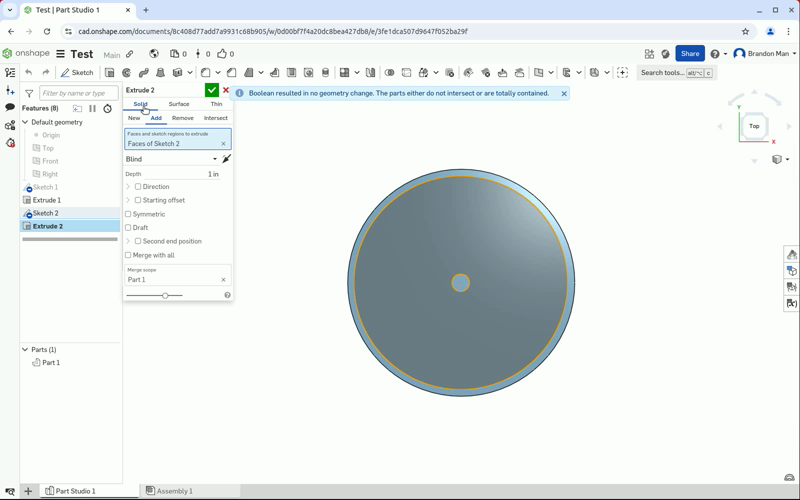
click(143, 106)
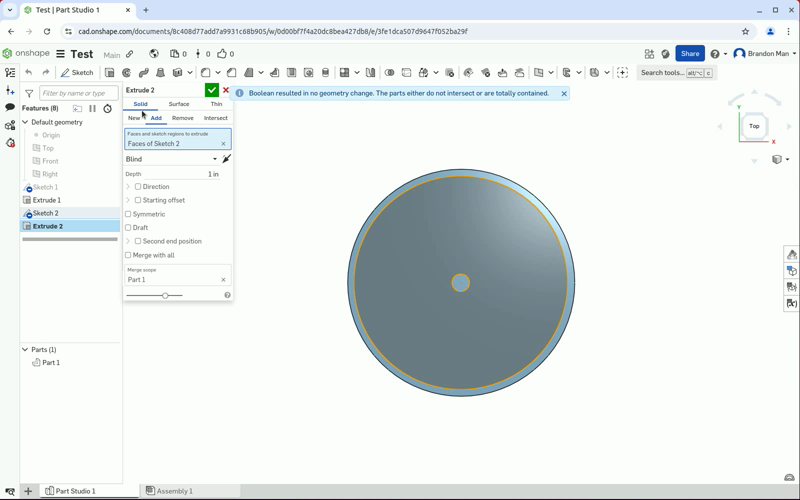
mouse_move(137, 120)
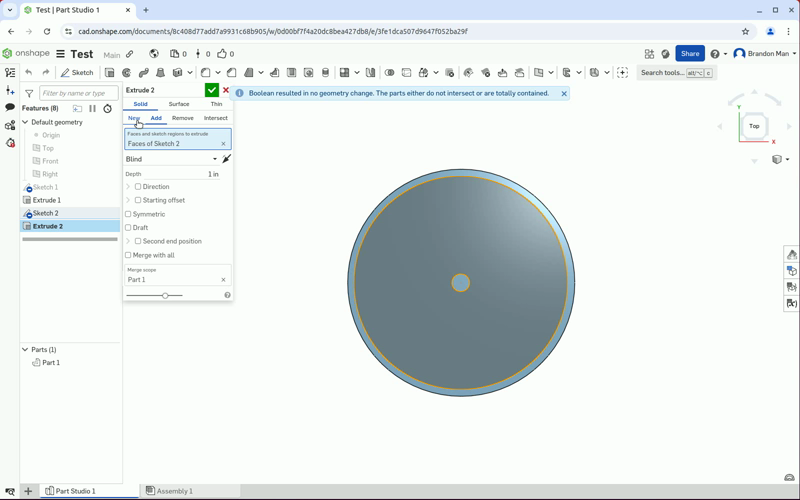
click(137, 120)
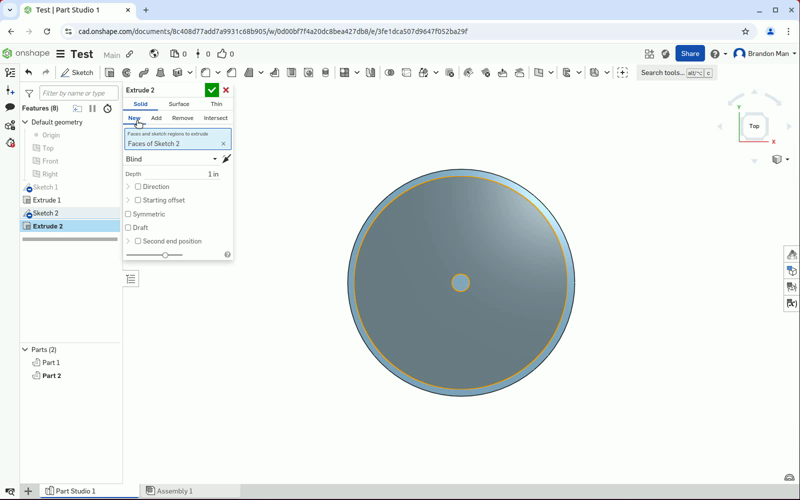
key(tab, 4)
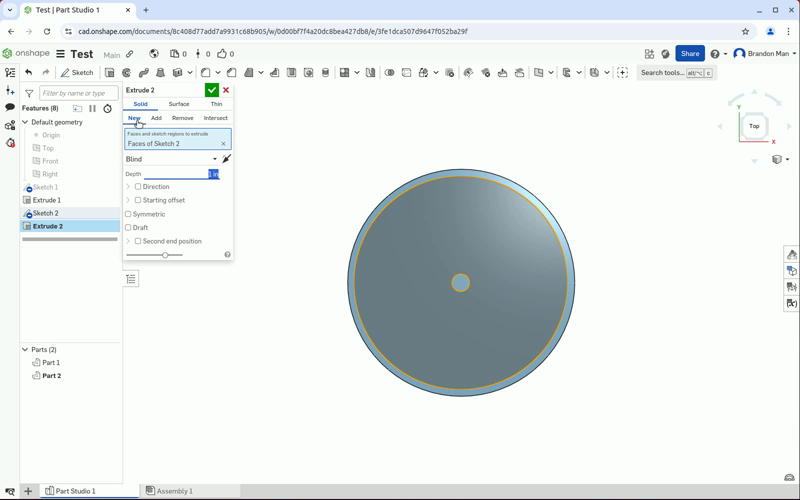
text(3.37)
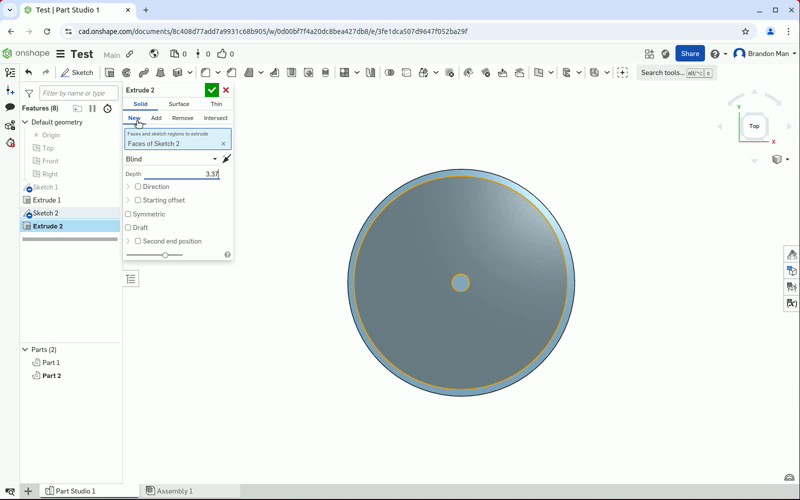
key(enter)
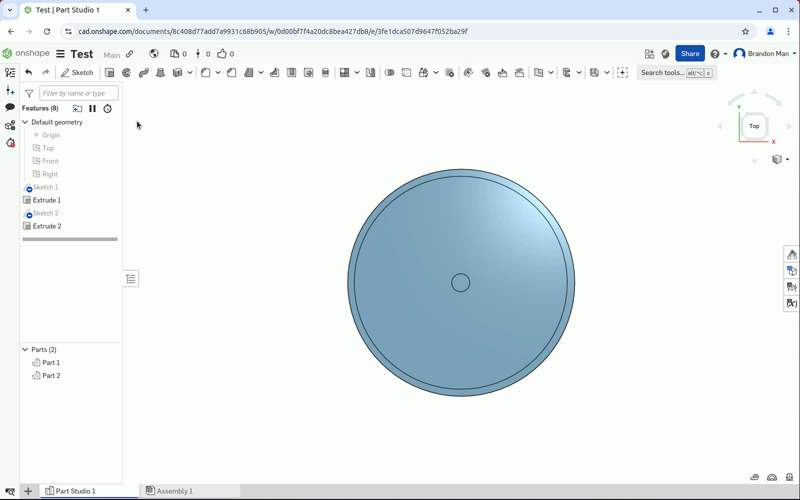
key(shift+h)
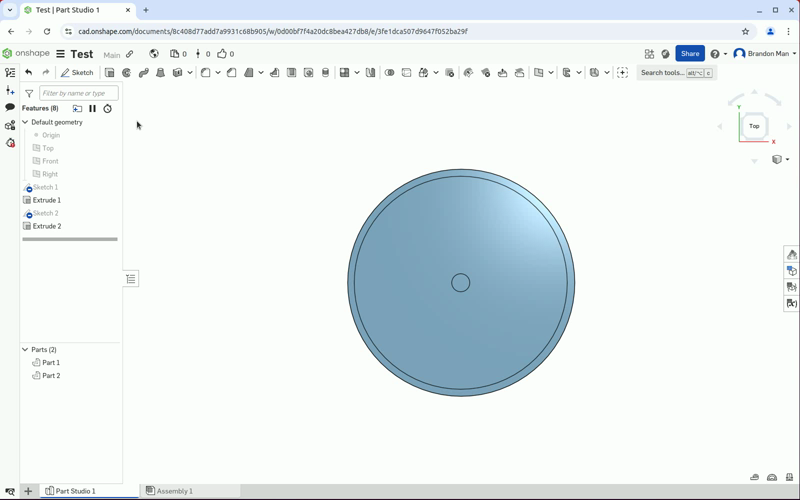
key(shift+h)
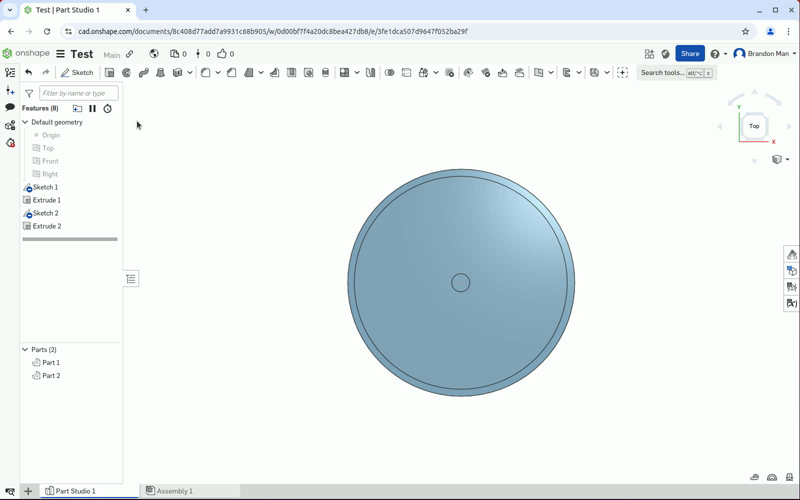
key(shift+7)
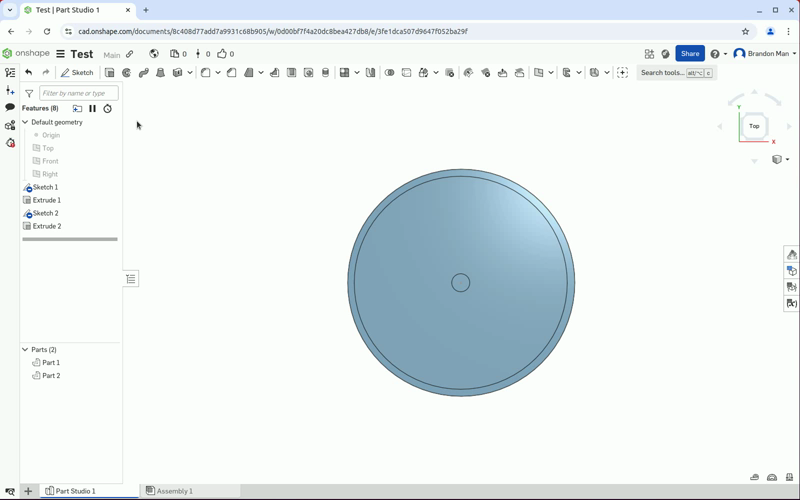
key(up, 3)
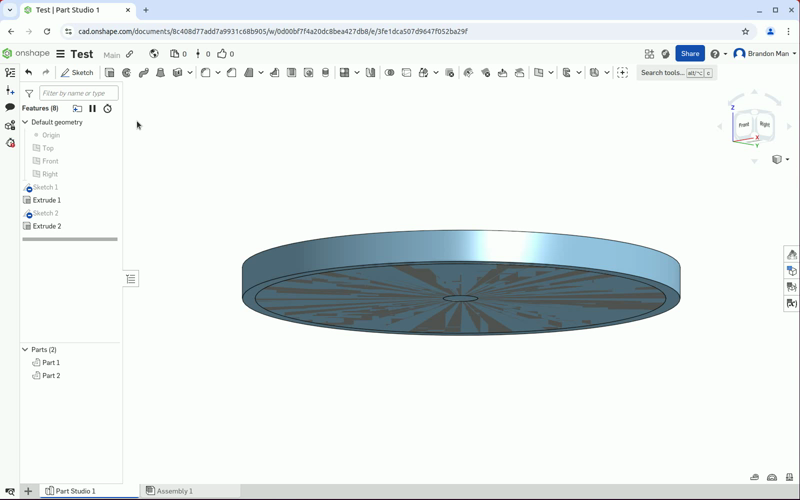
key(left, 3)
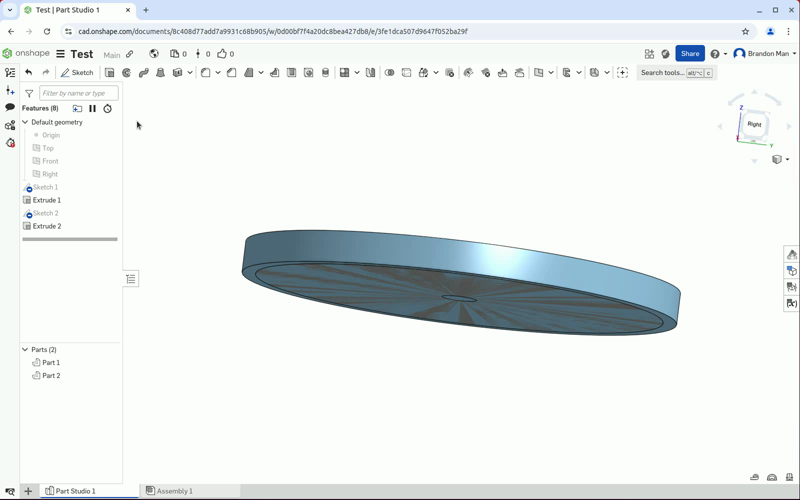
key(right, 3)
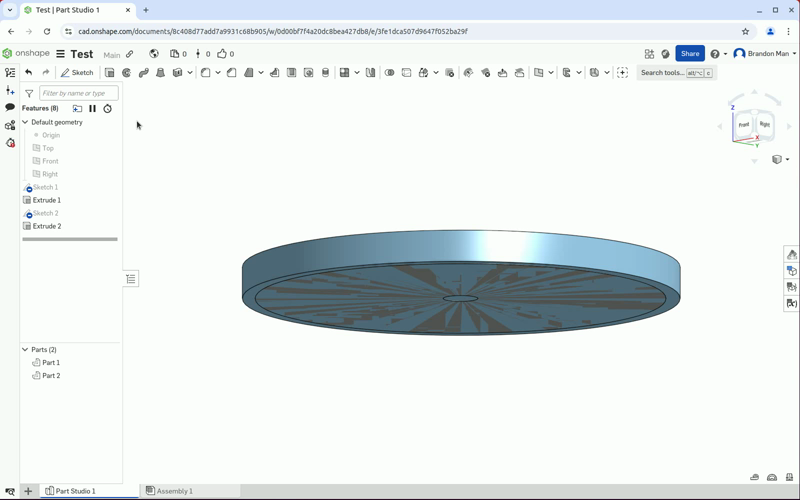
key(down, 3)
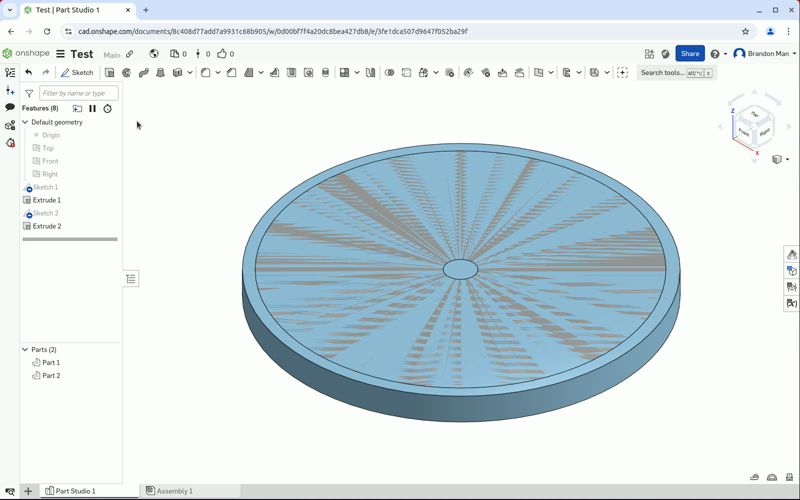
mouse_move(73, 189)
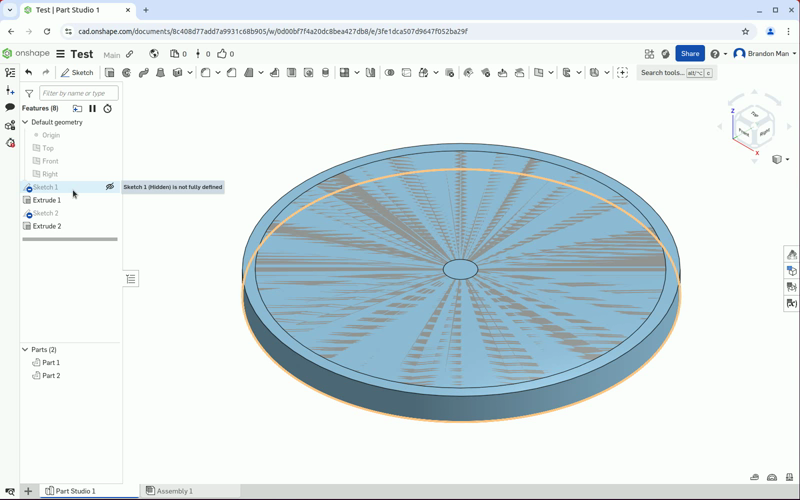
click(73, 189)